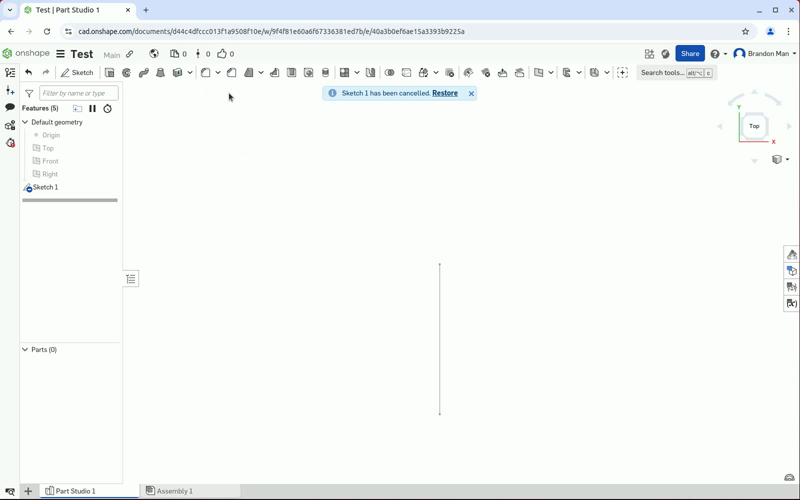
key(shift+h)
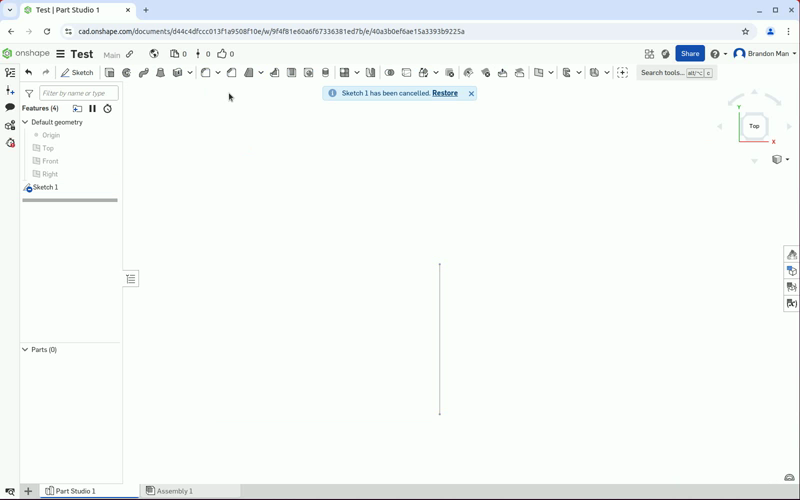
key(shift+s)
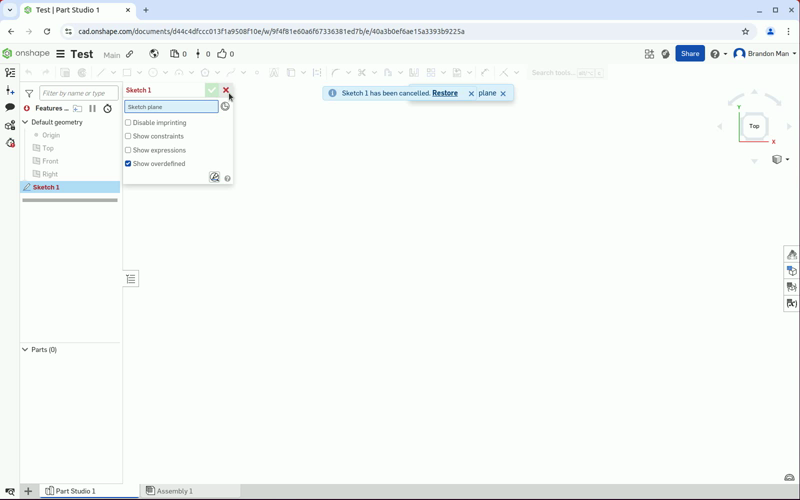
mouse_move(73, 150)
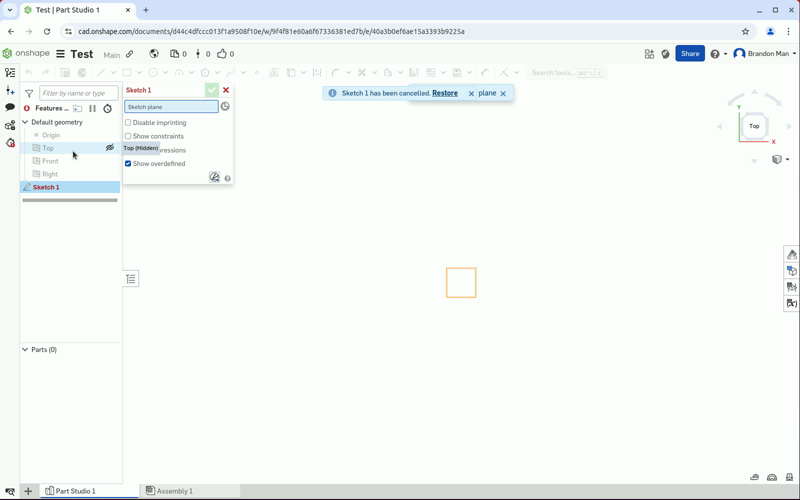
click(73, 150)
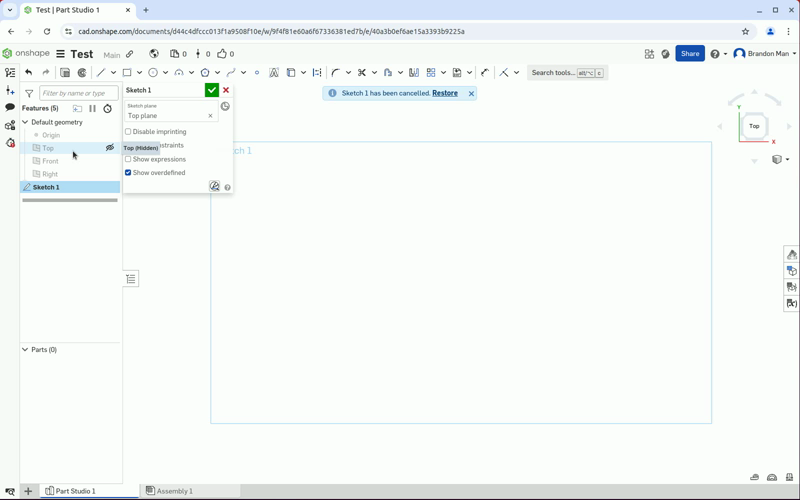
mouse_move(73, 352)
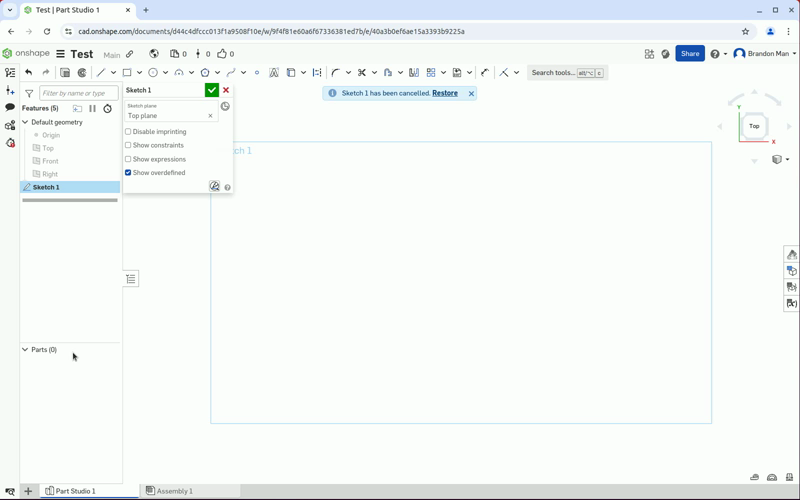
key(y)
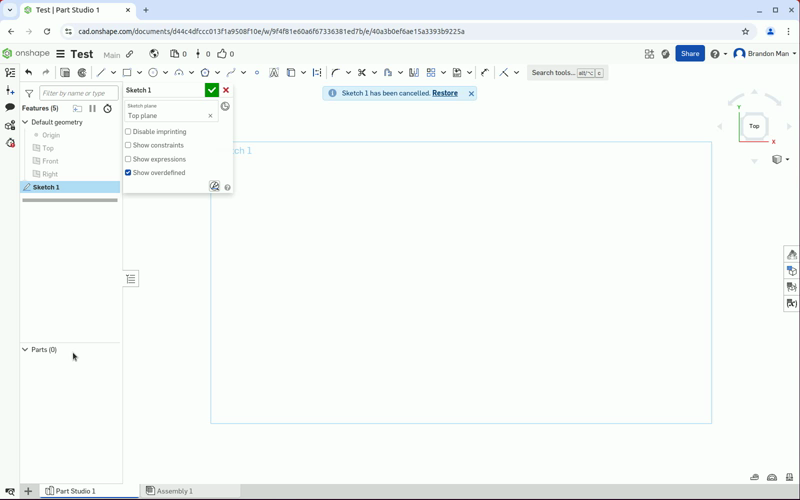
key(c)
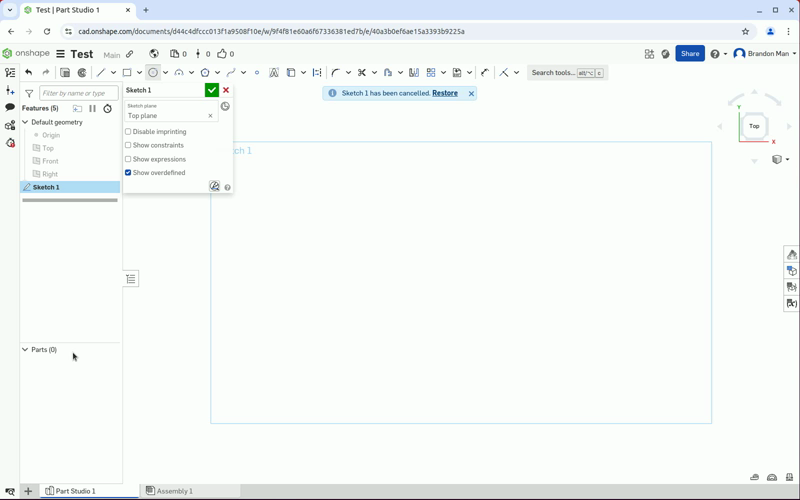
key_down(shift)
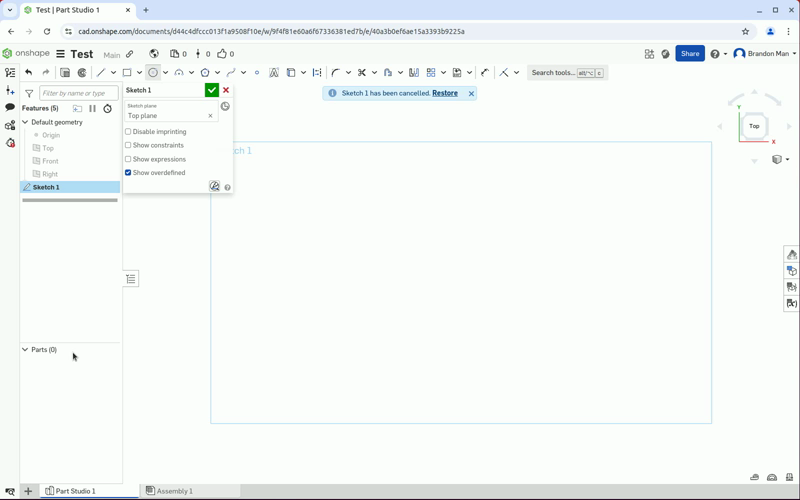
mouse_move(461, 282)
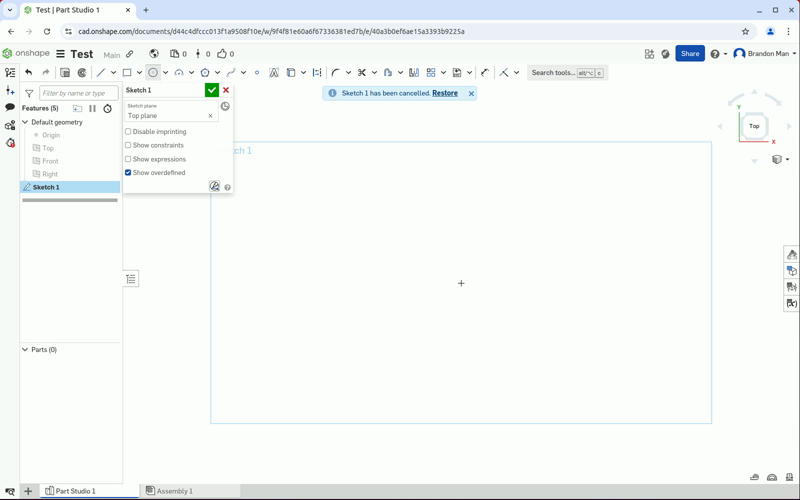
click(461, 282)
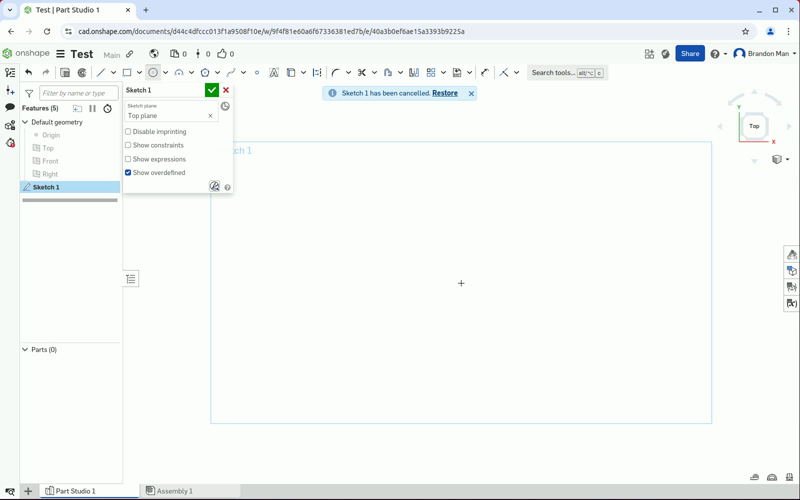
key_up(shift)
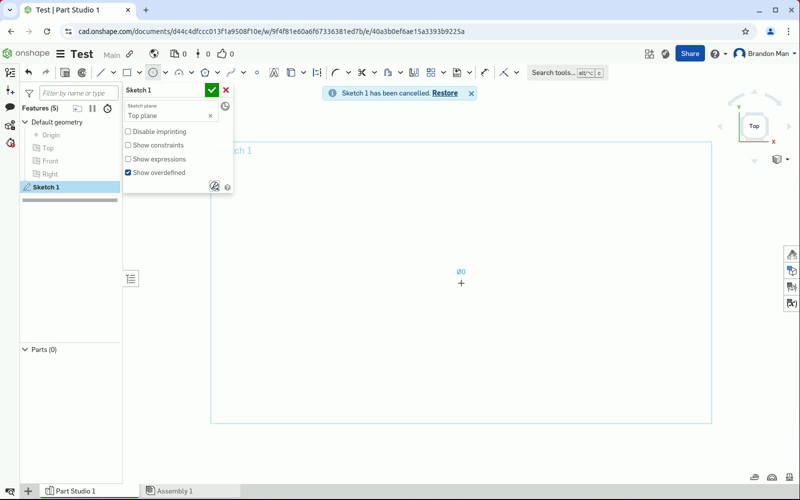
mouse_move(540, 282)
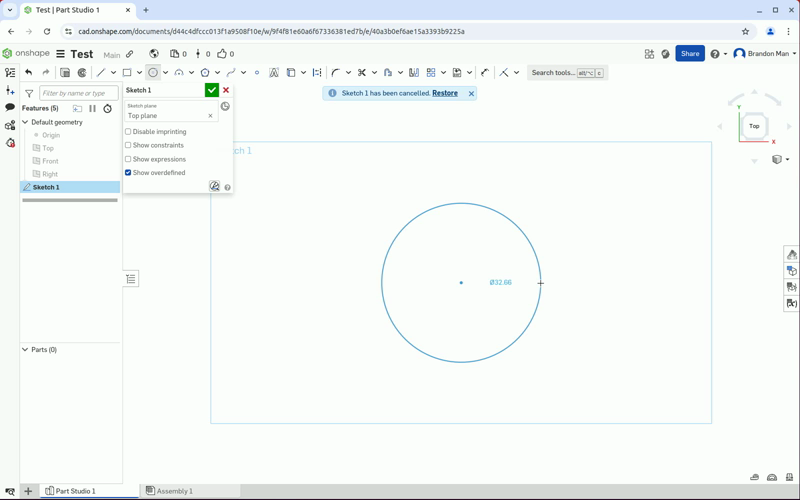
click(540, 282)
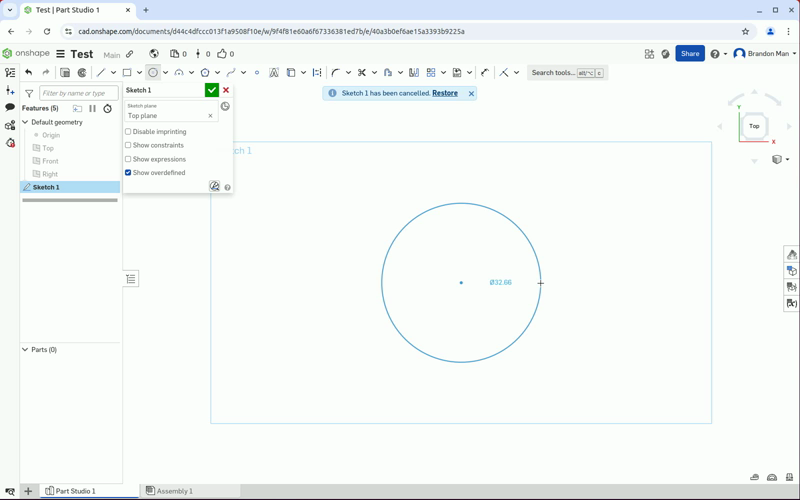
key(esc)
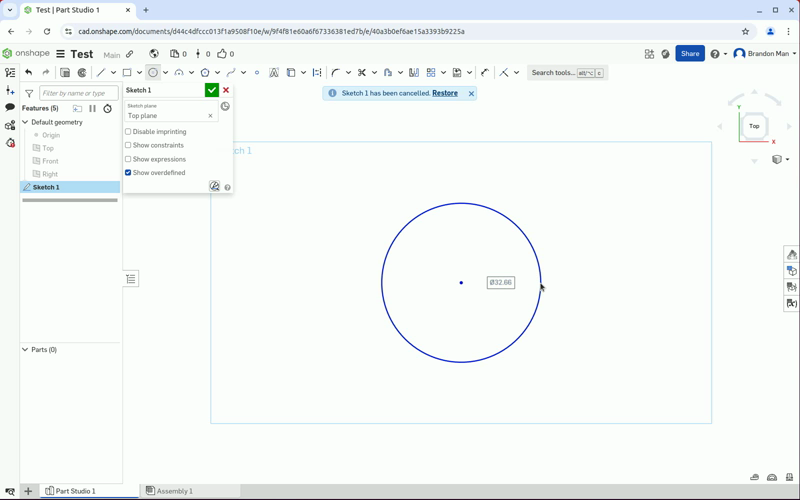
mouse_move(465, 237)
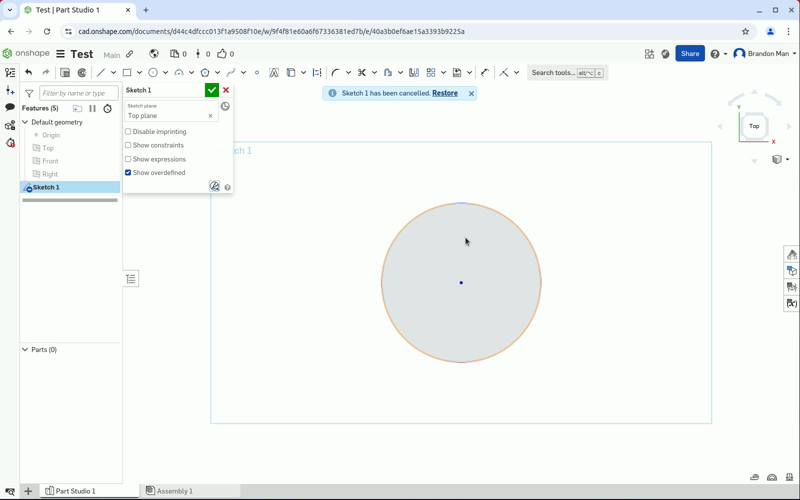
click(465, 237)
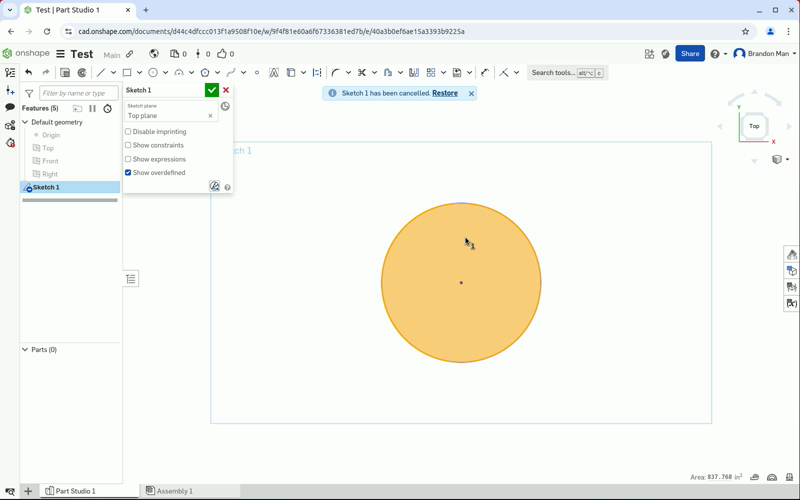
mouse_move(73, 352)
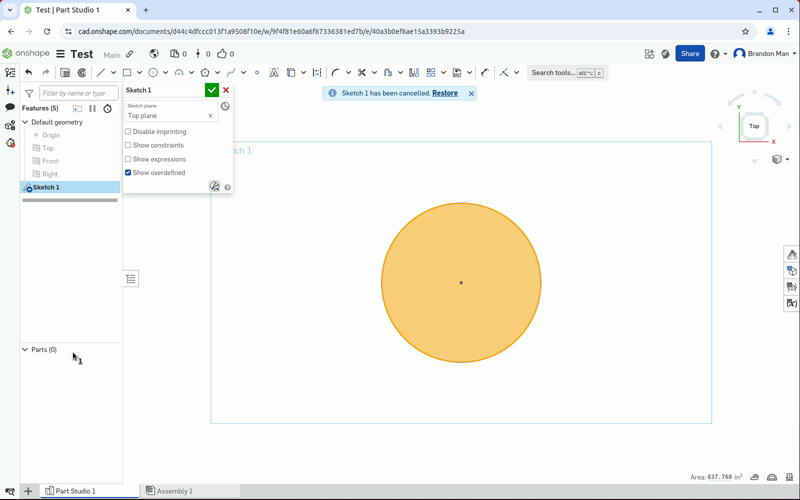
key(shift+y)
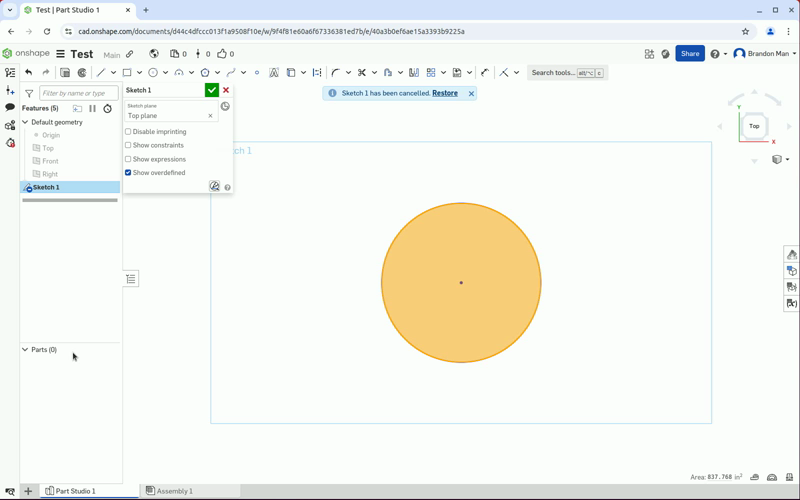
key(shift+e)
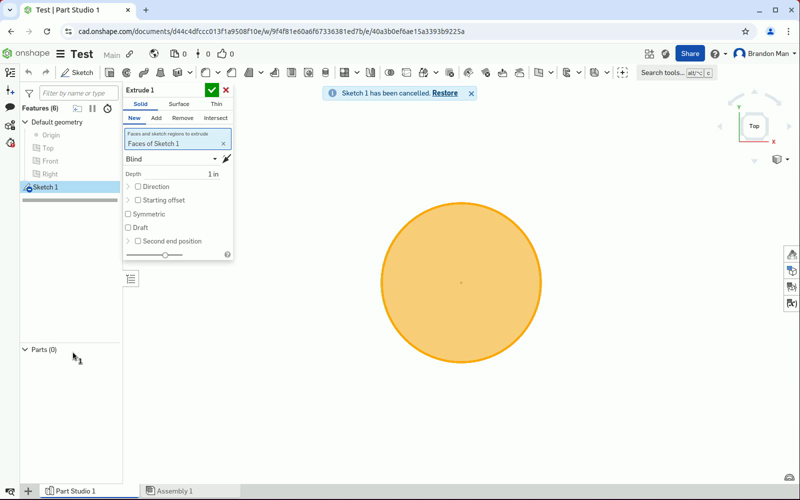
mouse_move(143, 106)
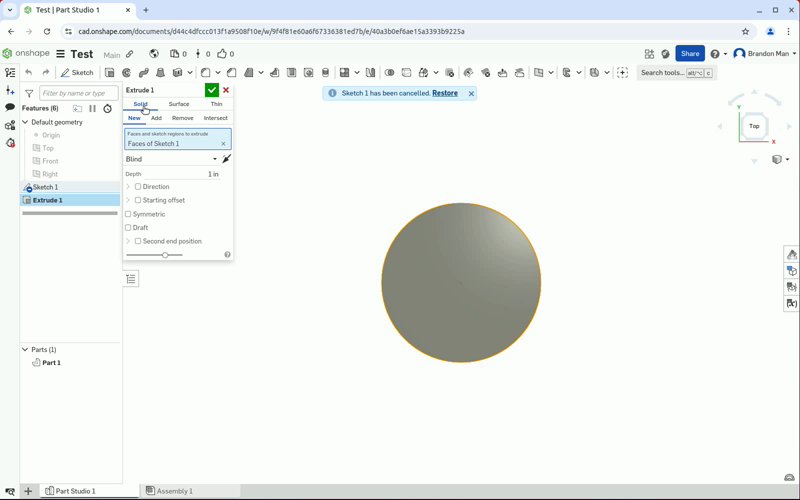
click(143, 106)
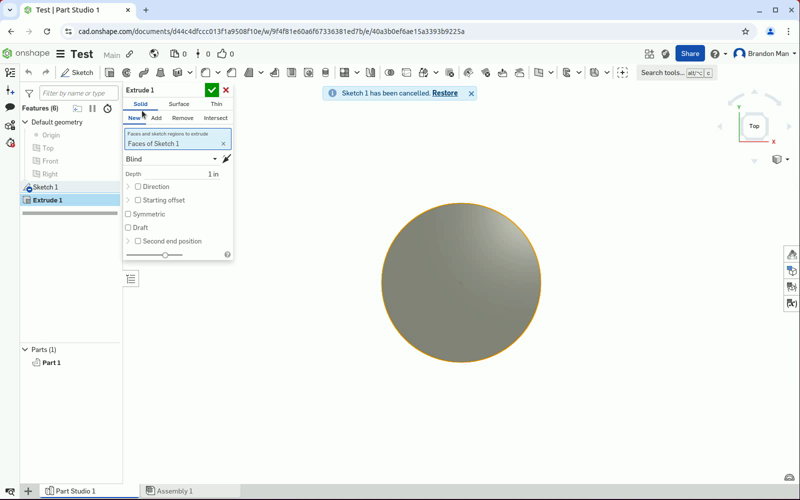
mouse_move(137, 120)
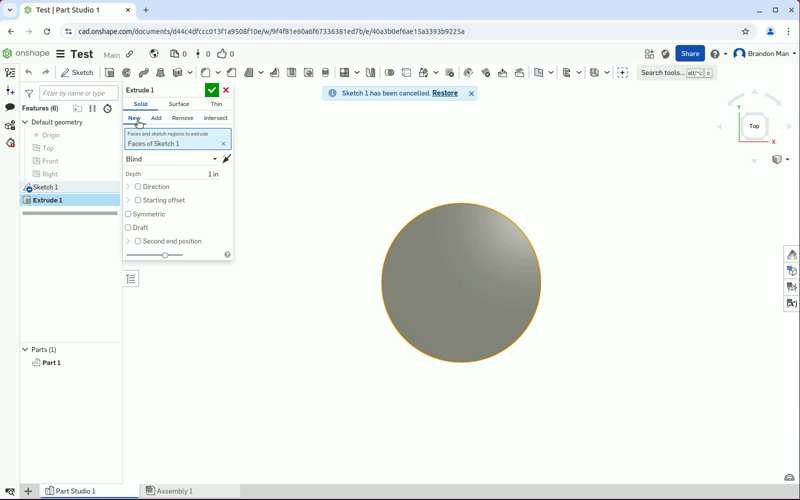
click(137, 120)
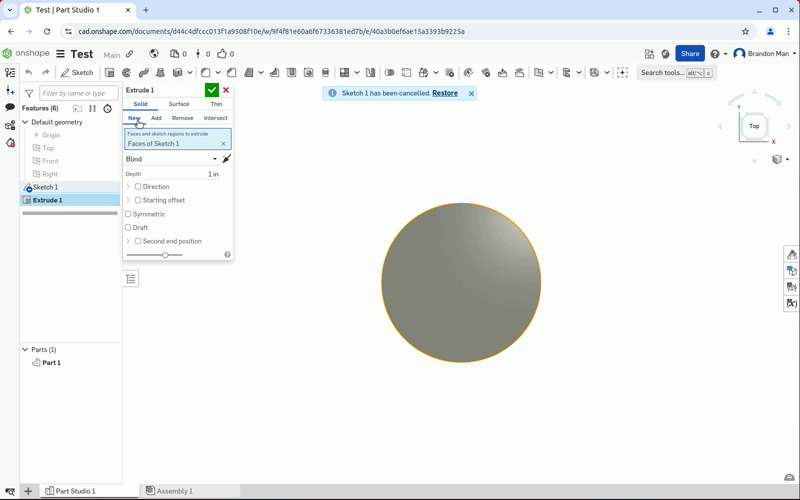
key(tab, 4)
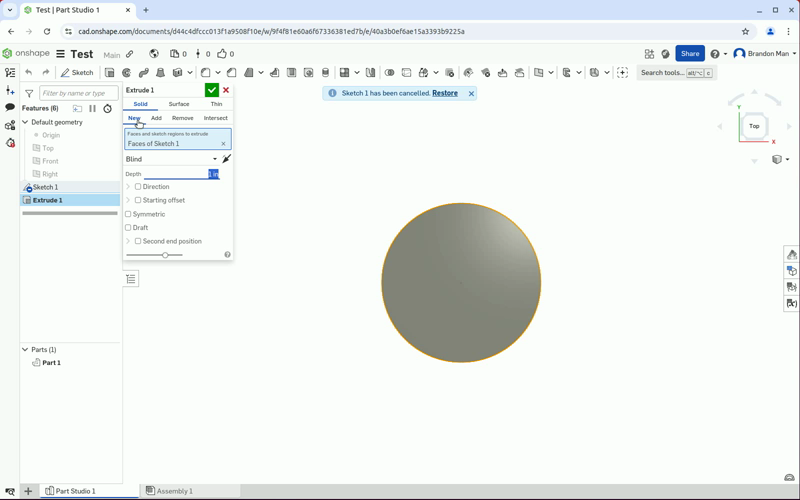
text(23.108)
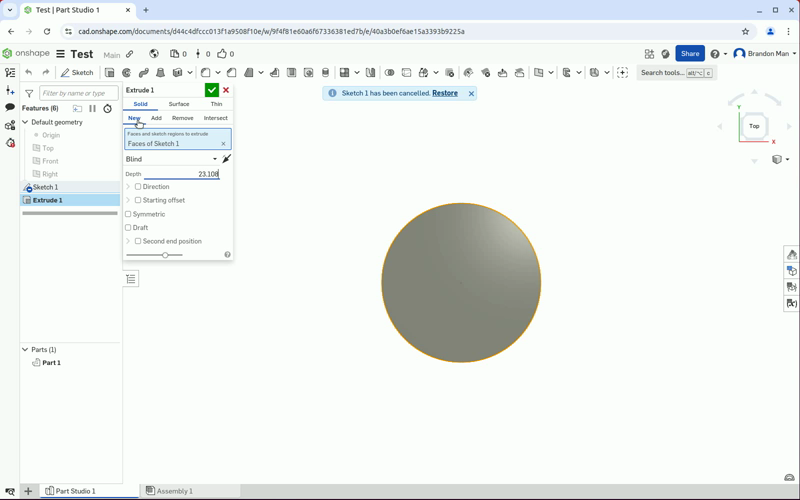
key(enter)
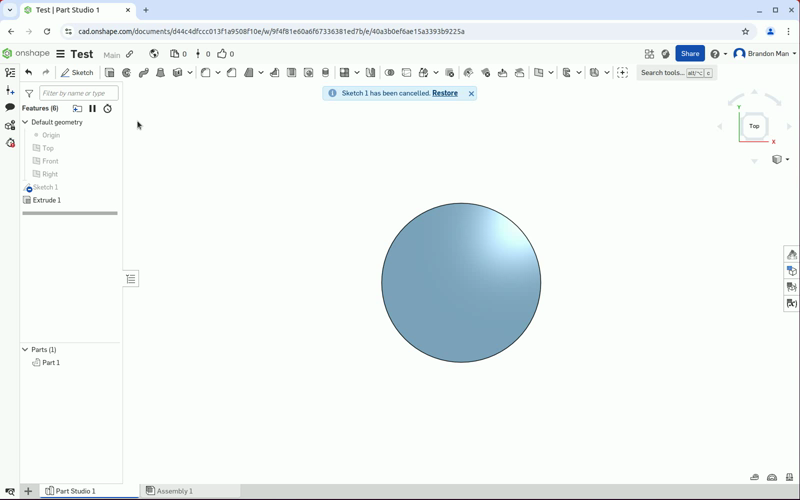
key(shift+h)
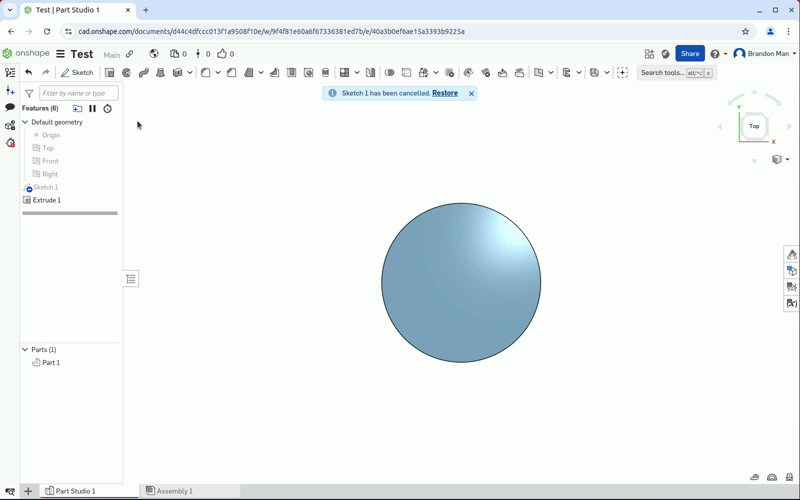
key(shift+h)
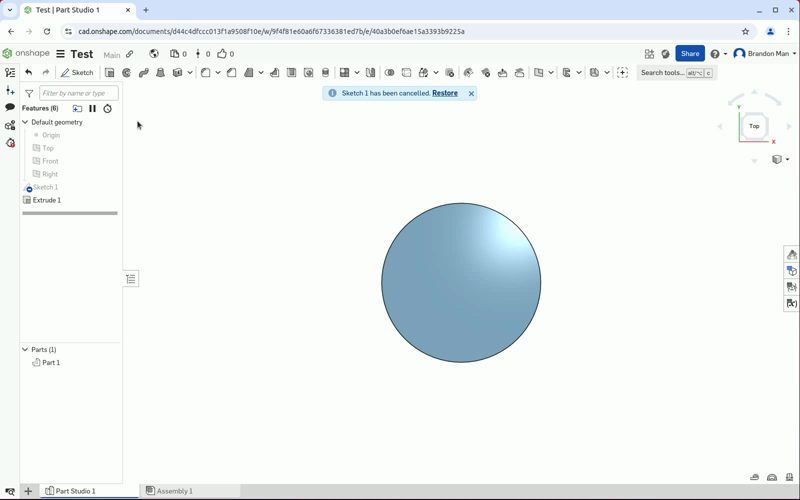
mouse_move(73, 189)
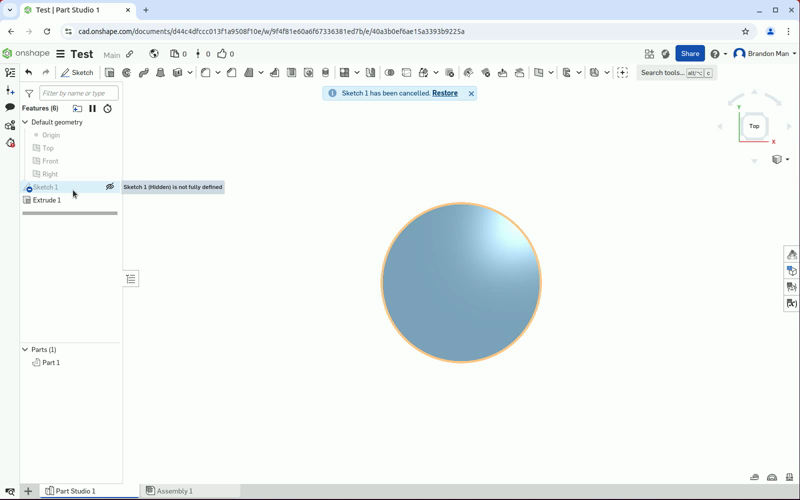
click(73, 189)
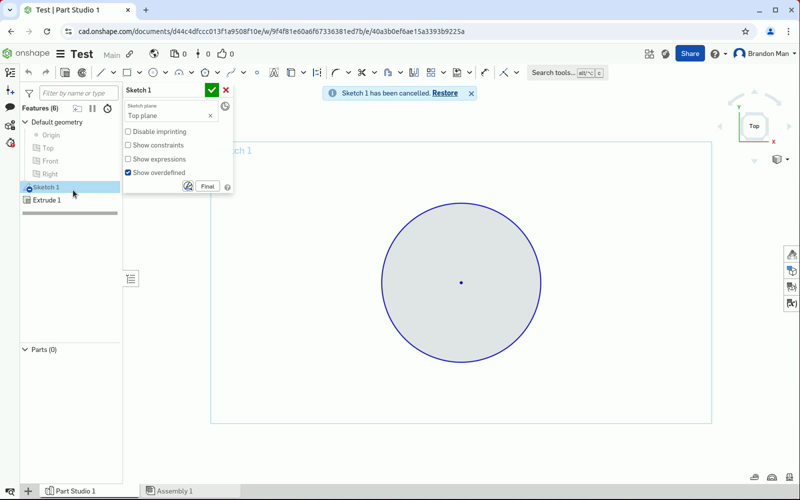
mouse_move(229, 92)
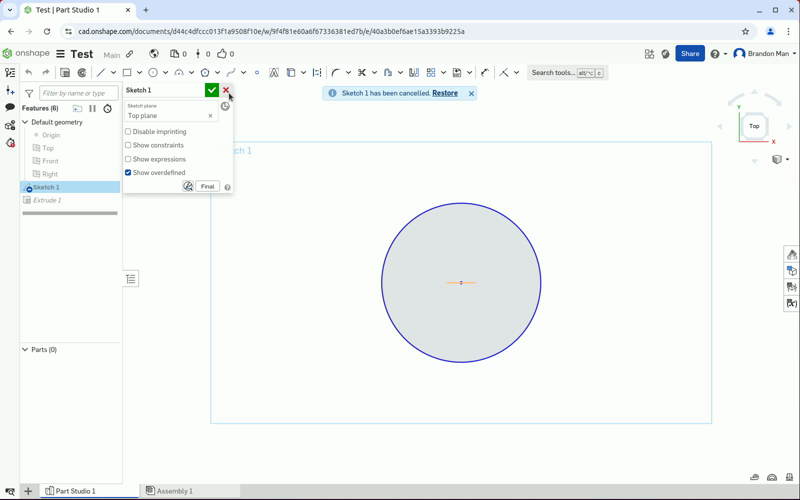
click(229, 92)
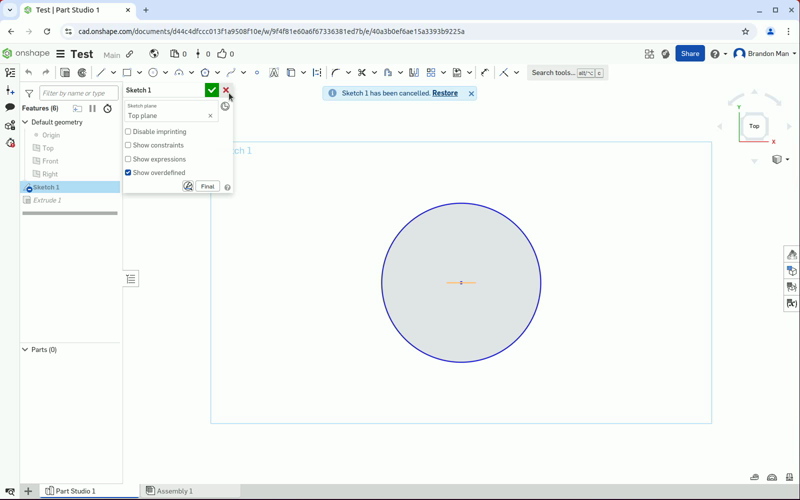
key(shift+s)
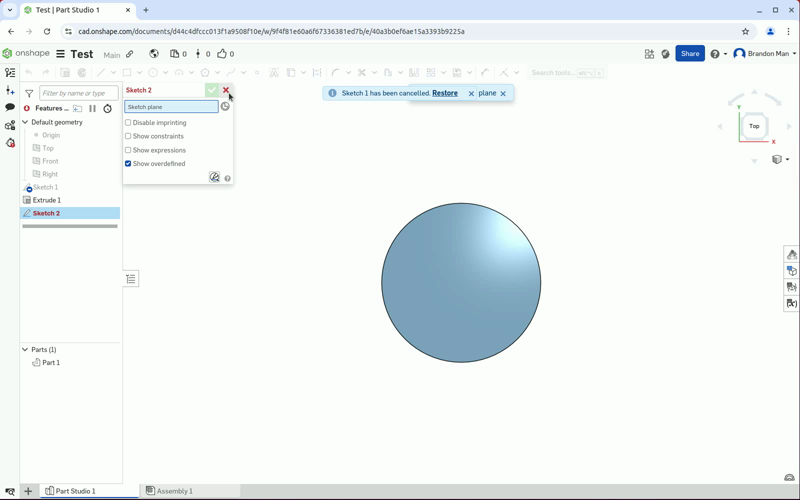
mouse_move(73, 150)
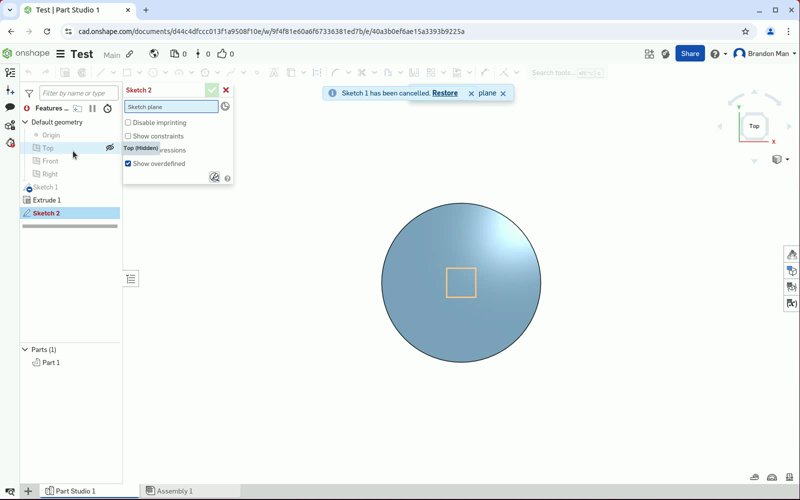
click(73, 150)
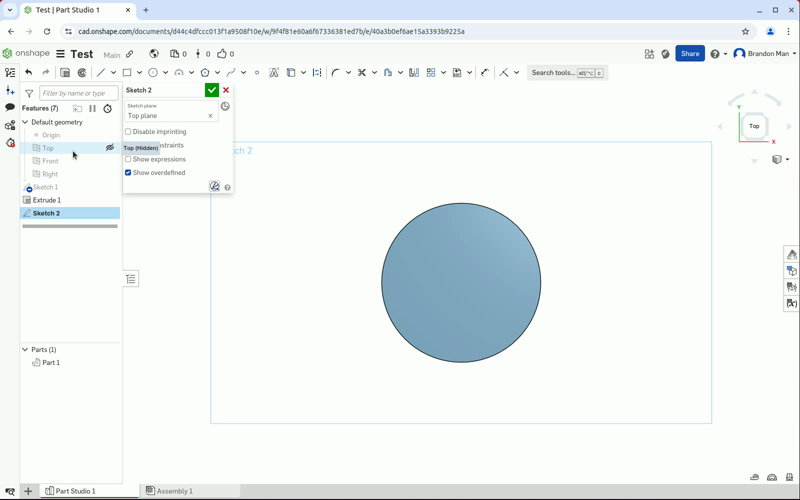
mouse_move(73, 352)
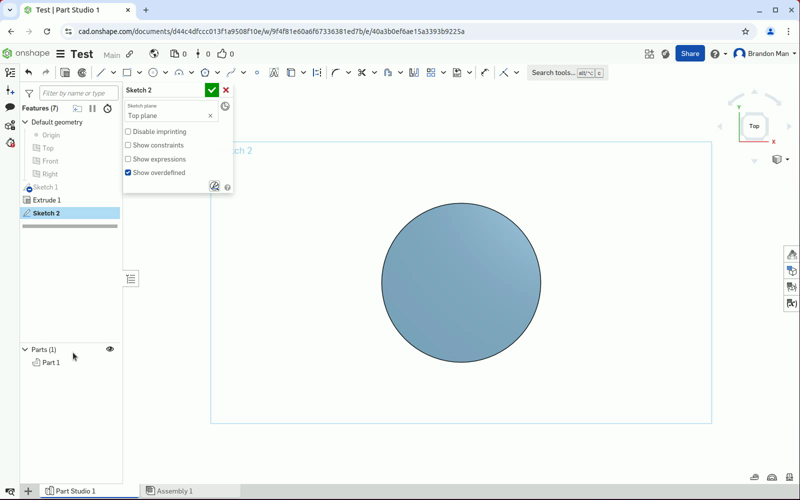
key(y)
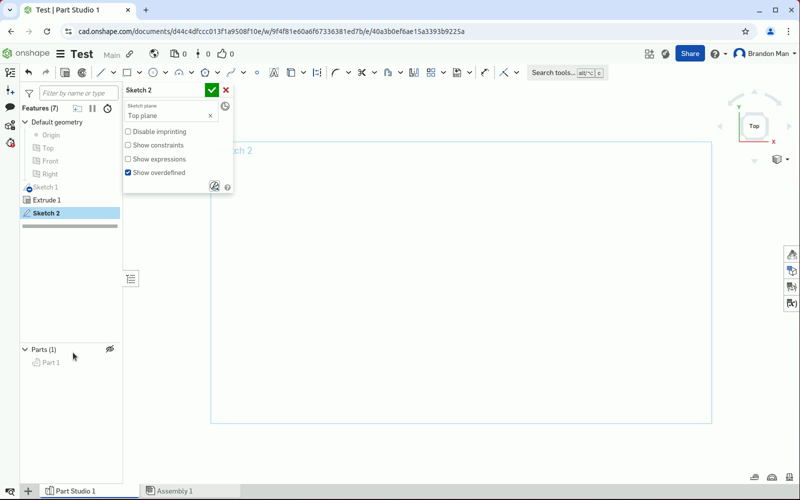
key(c)
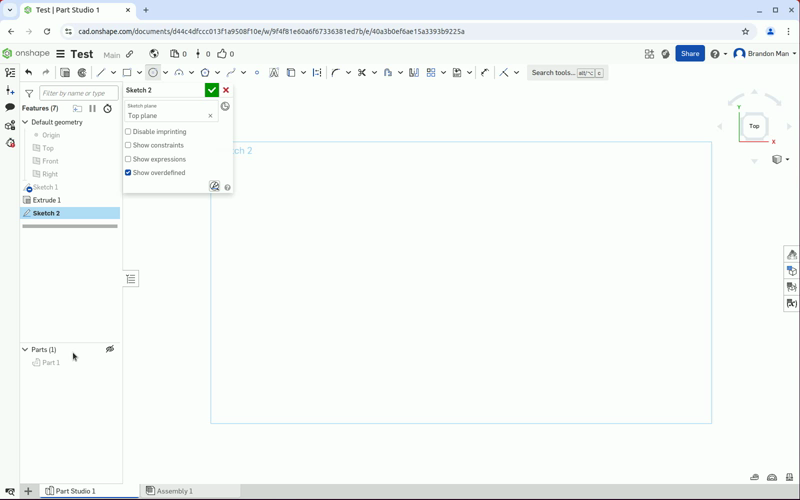
key_down(shift)
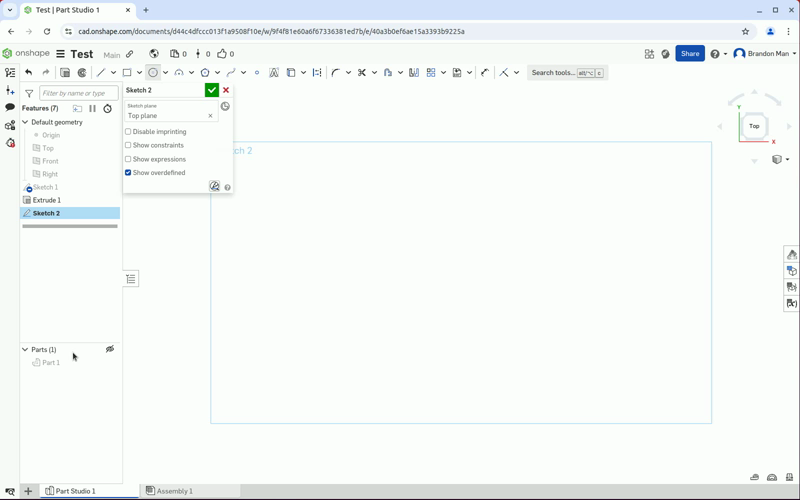
mouse_move(461, 282)
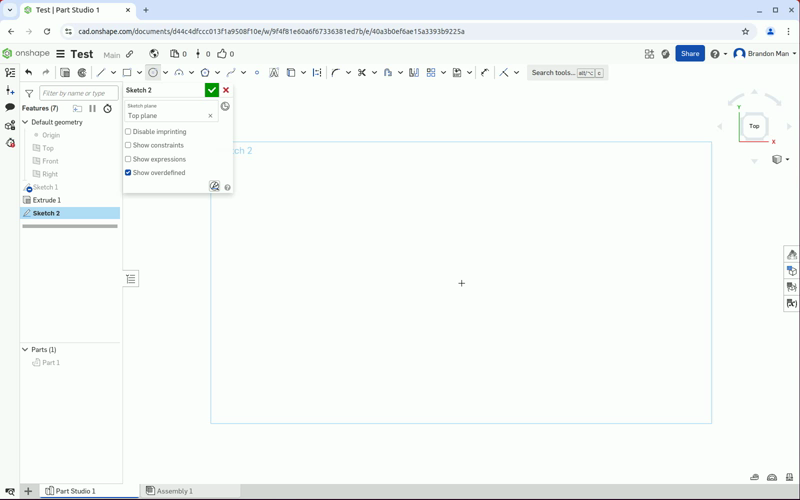
click(461, 282)
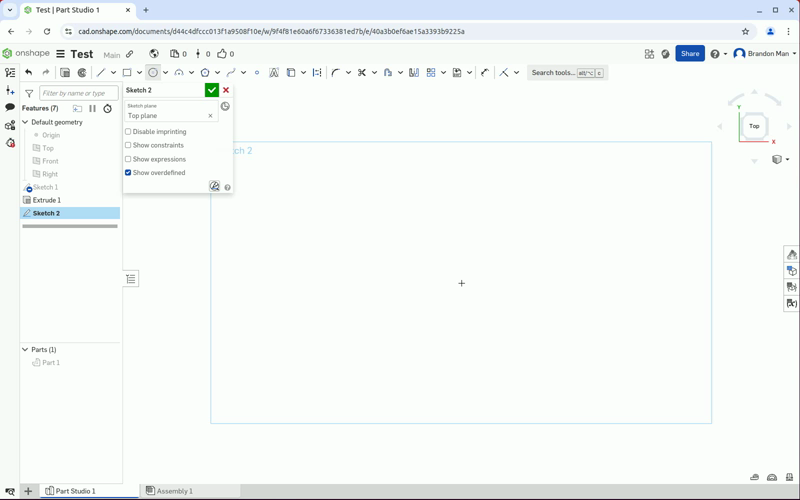
key_up(shift)
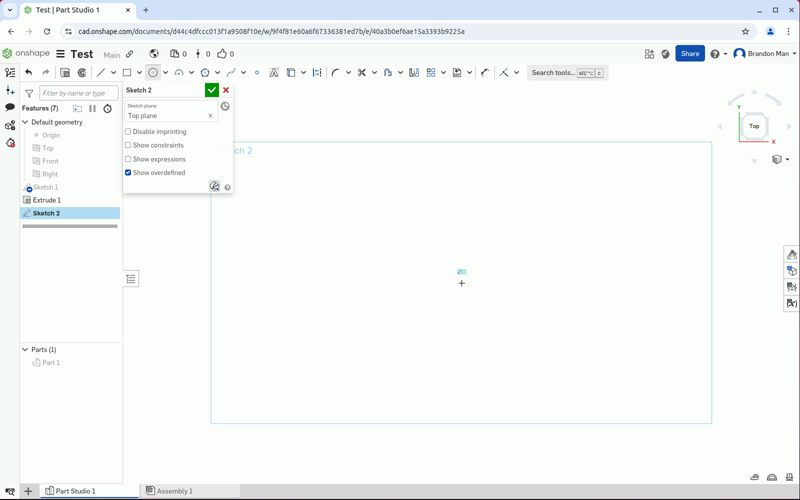
mouse_move(521, 282)
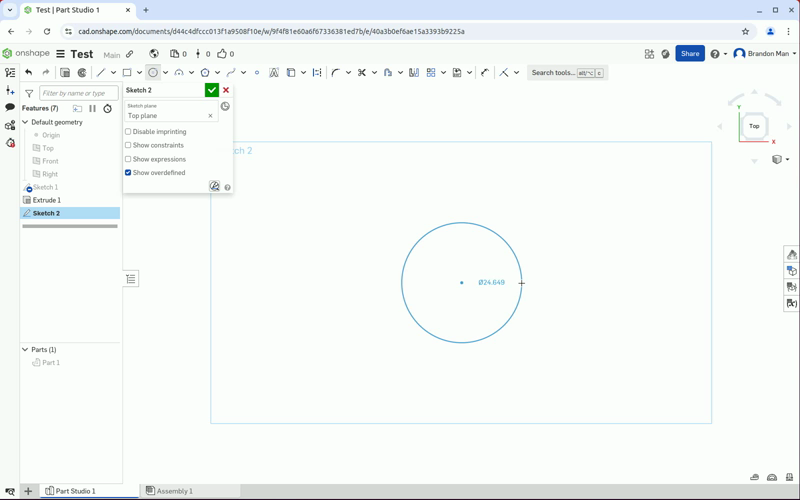
click(521, 282)
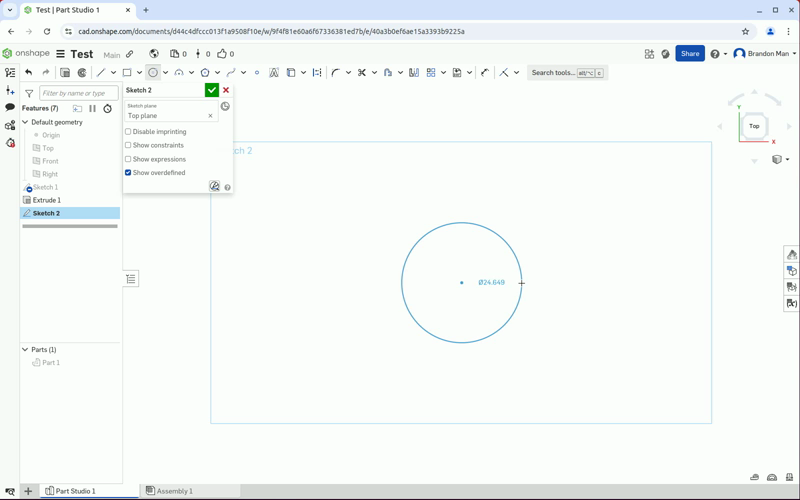
key(esc)
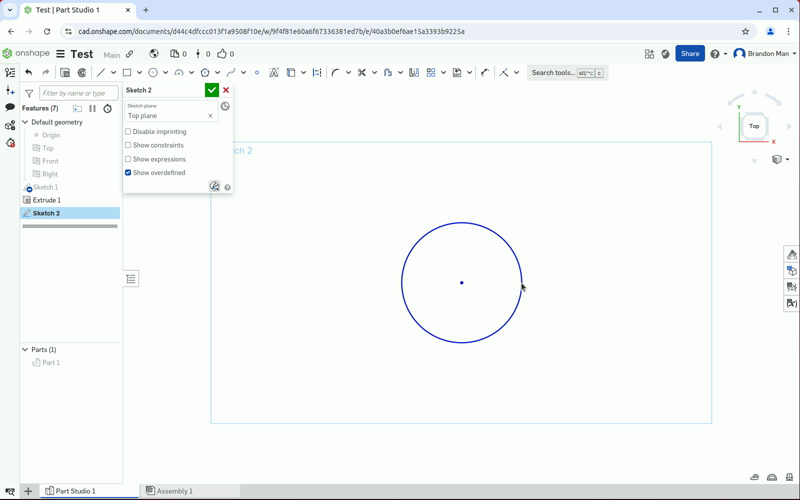
key(c)
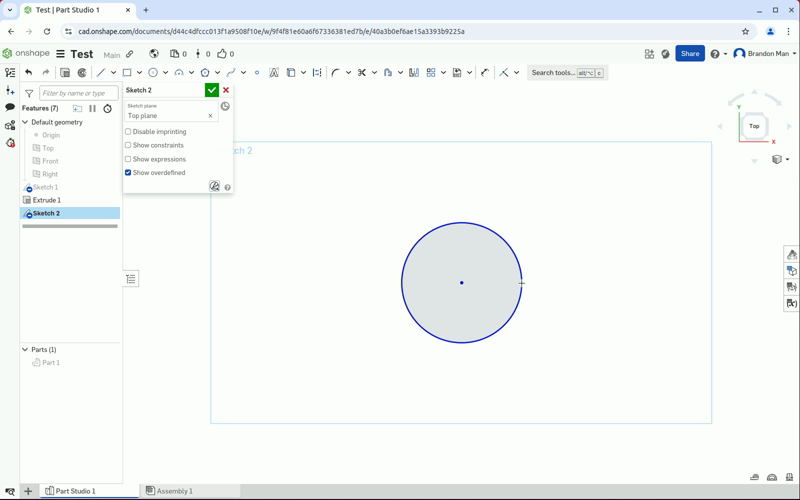
key_down(shift)
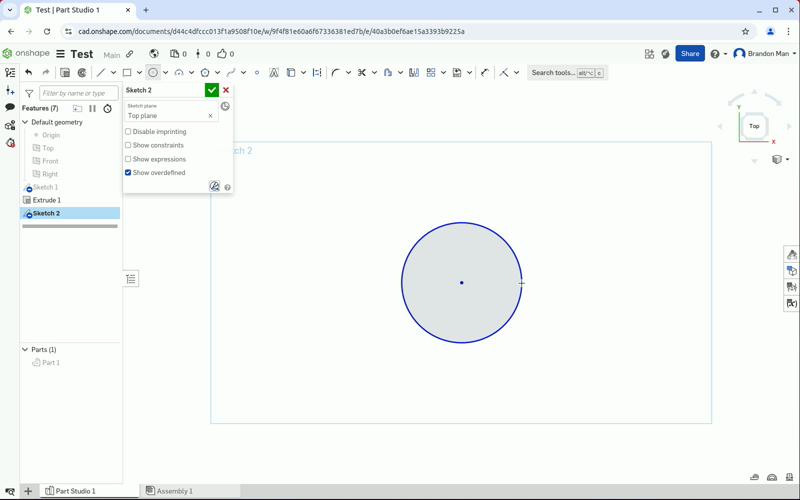
mouse_move(461, 282)
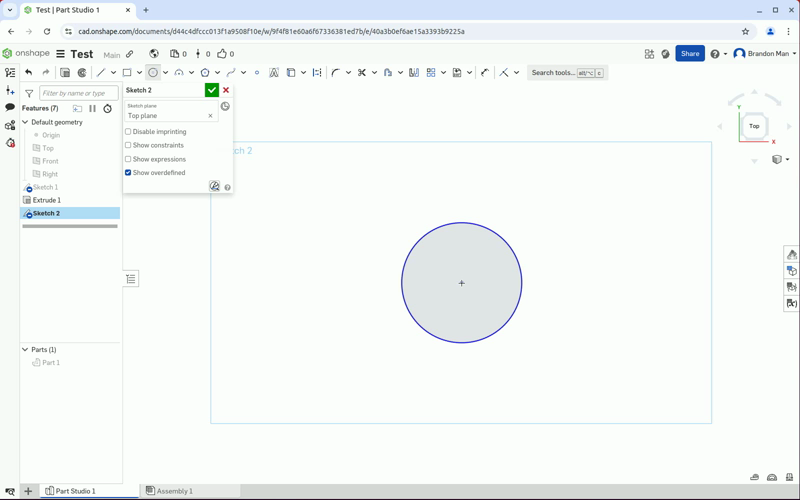
click(461, 282)
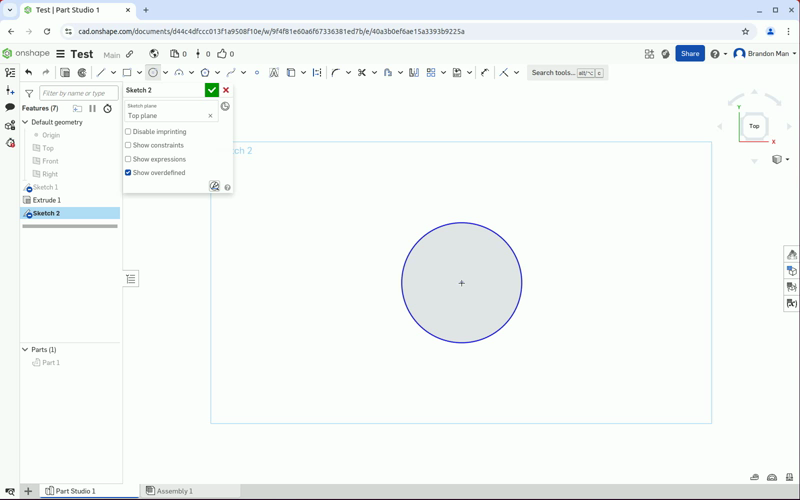
key_up(shift)
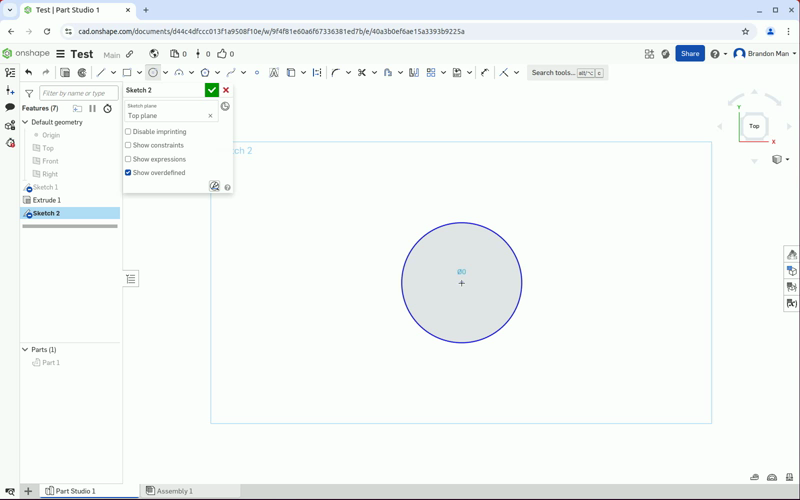
mouse_move(479, 282)
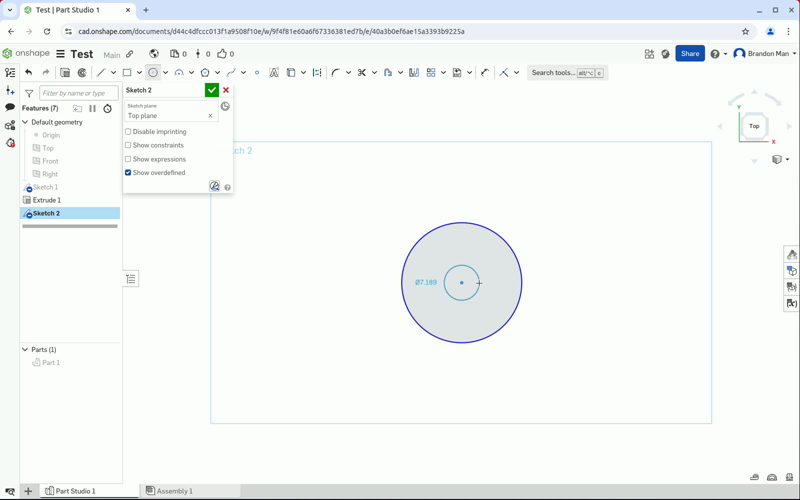
click(479, 282)
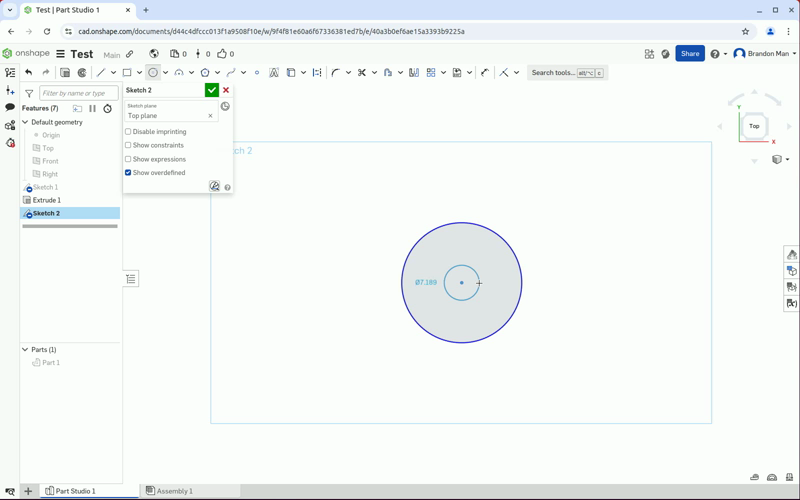
key(esc)
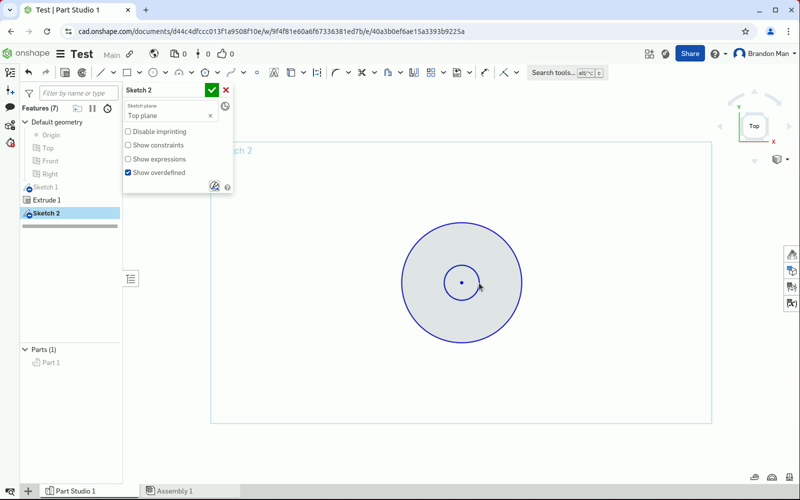
mouse_move(485, 323)
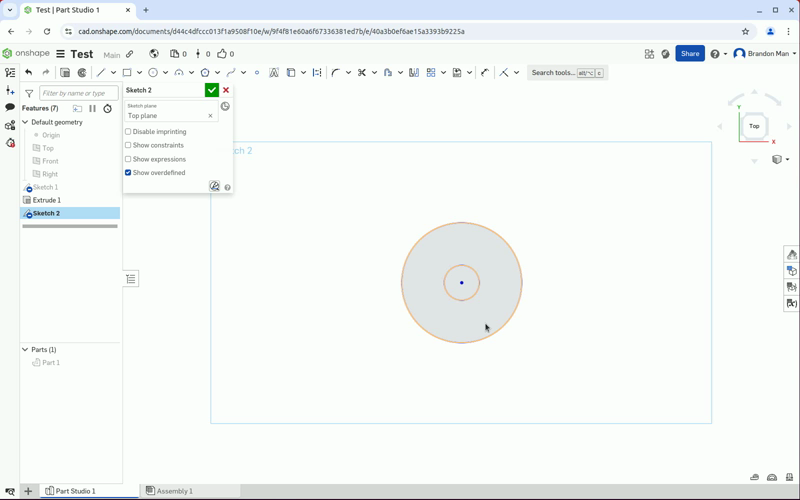
click(485, 323)
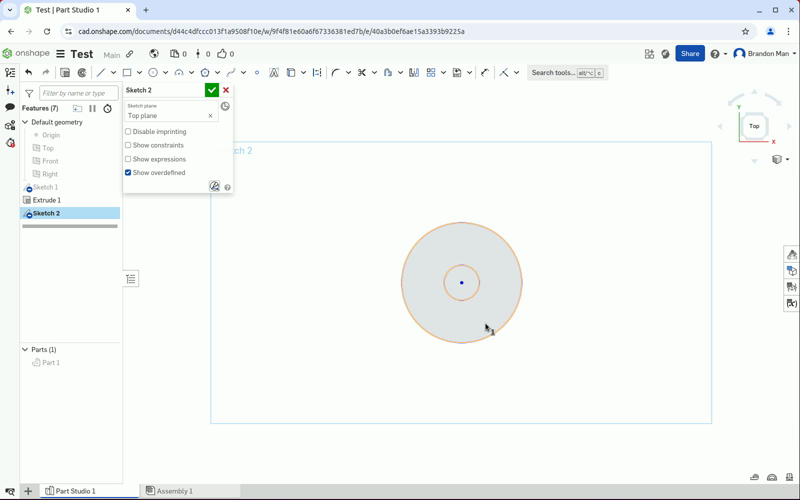
mouse_move(73, 352)
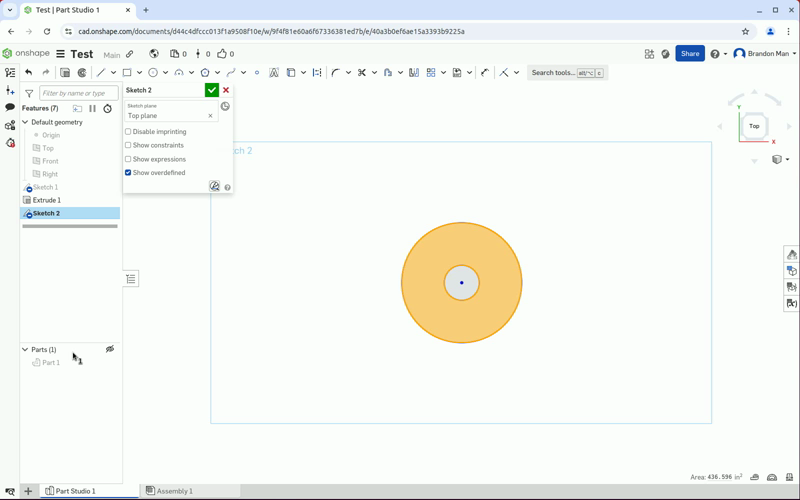
key(shift+y)
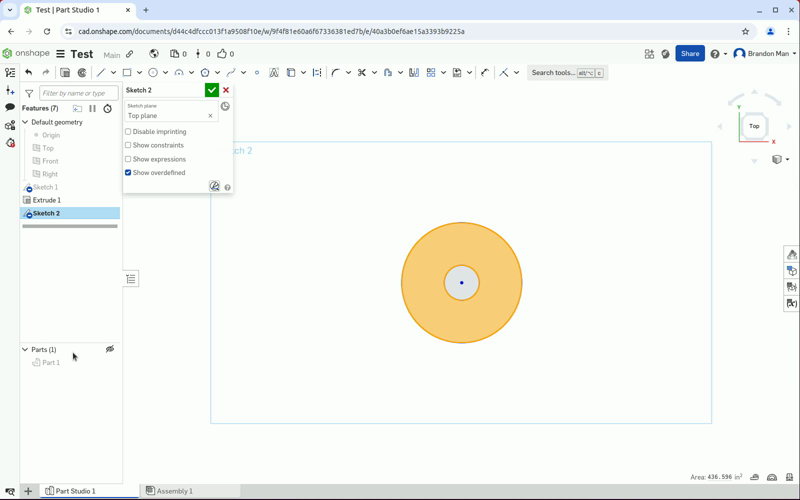
key(shift+e)
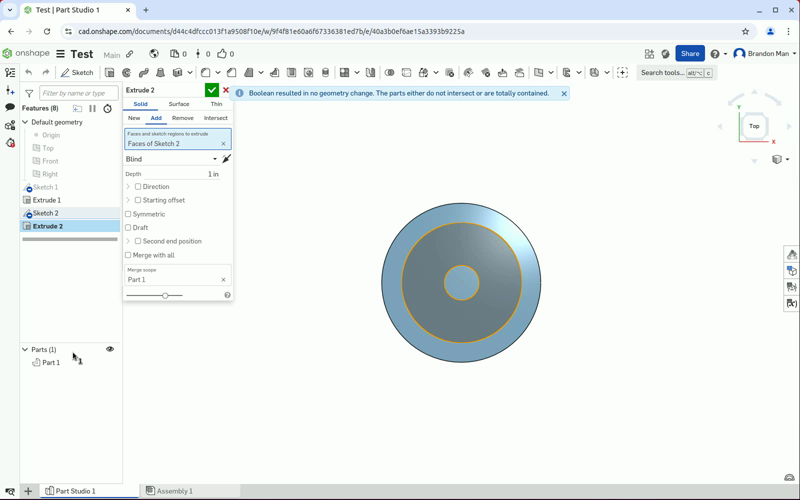
mouse_move(143, 106)
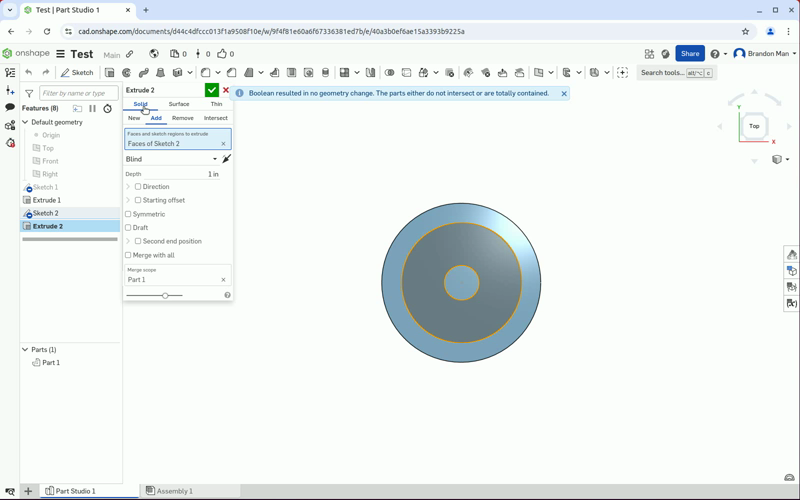
click(143, 106)
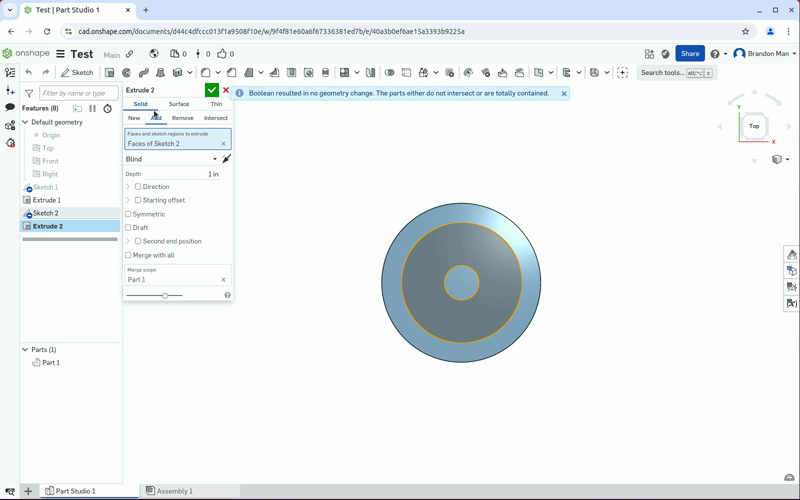
mouse_move(186, 120)
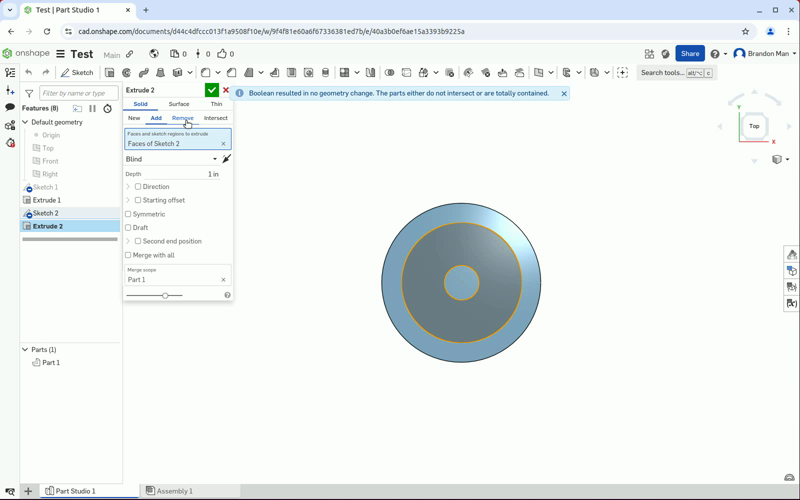
click(186, 120)
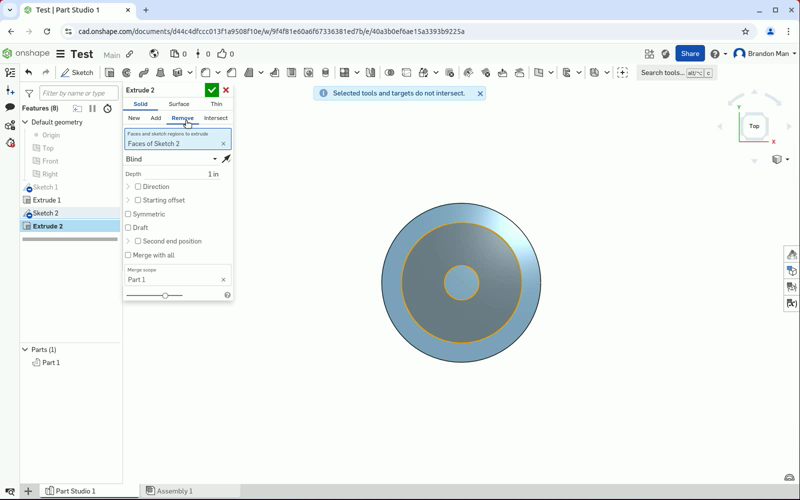
key(tab, 4)
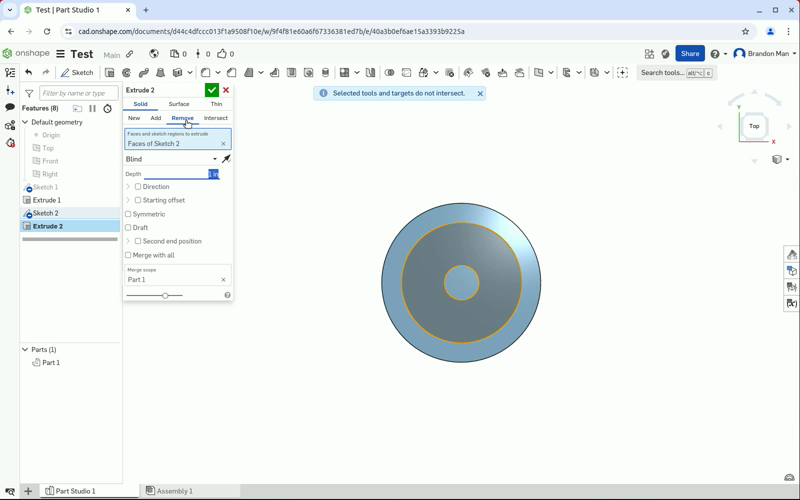
text(-23.108)
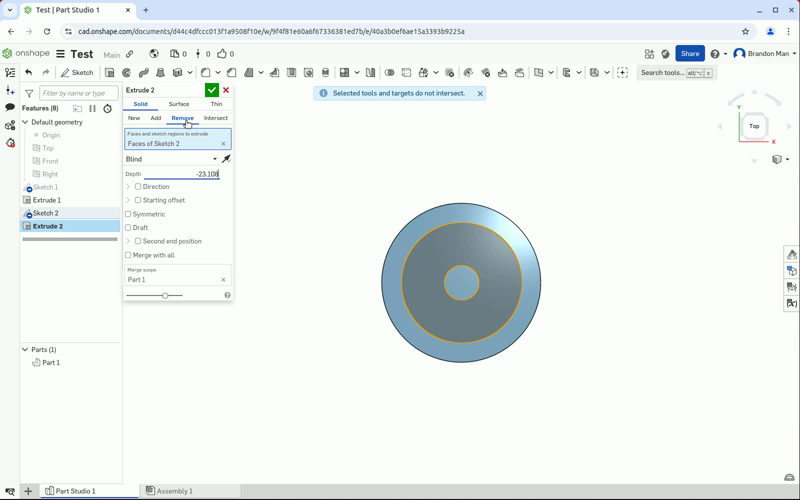
key(tab, 3)
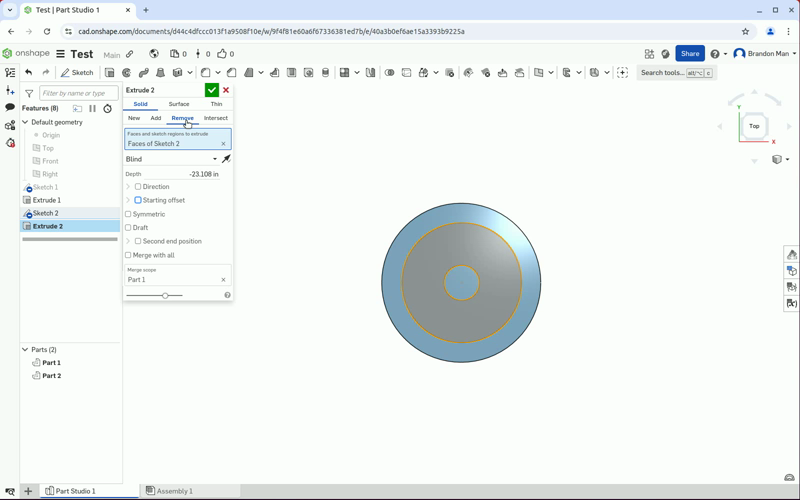
key(tab, 2)
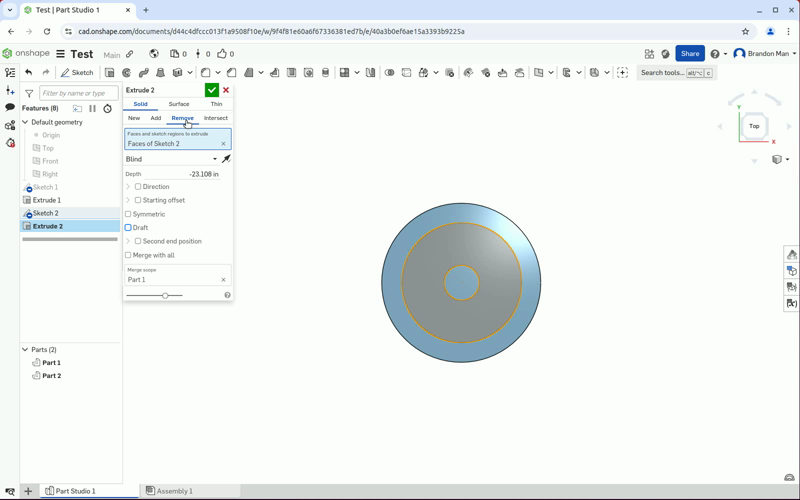
key(space)
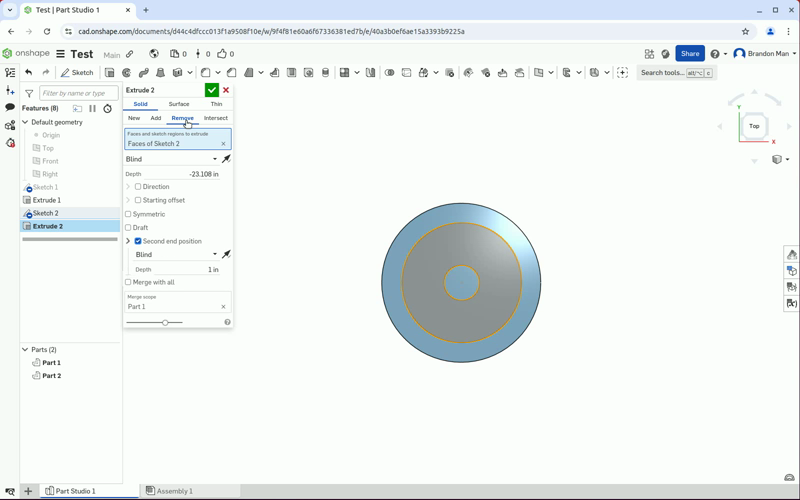
key(tab, 3)
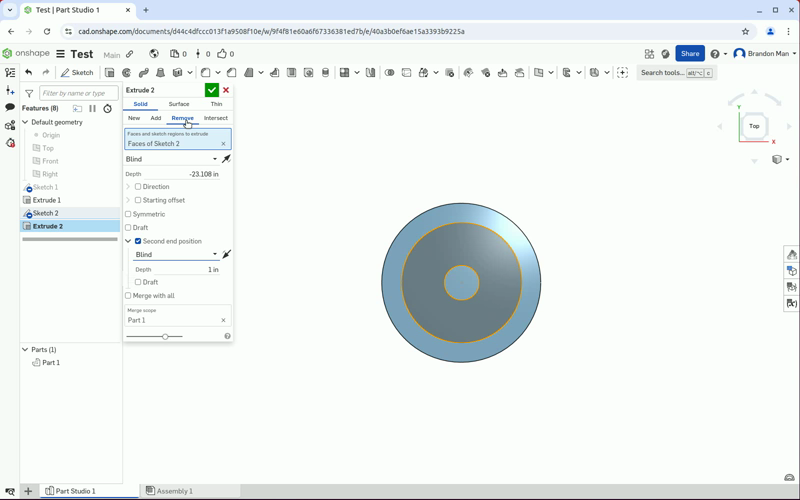
text(-9.147)
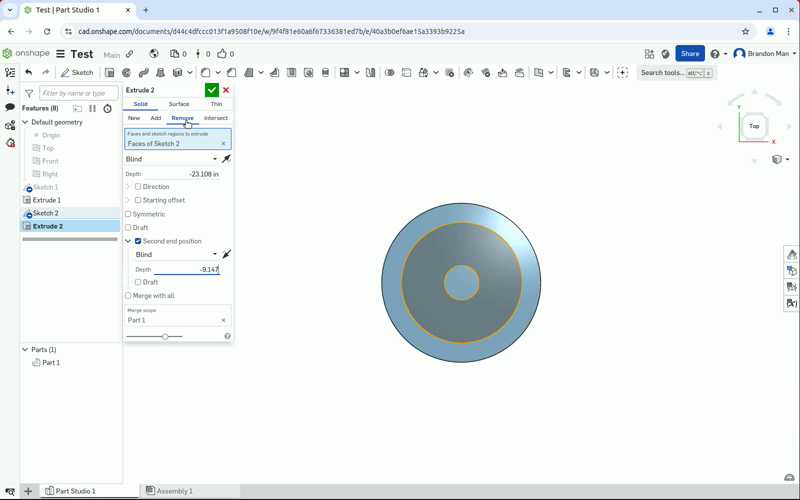
key(tab, 2)
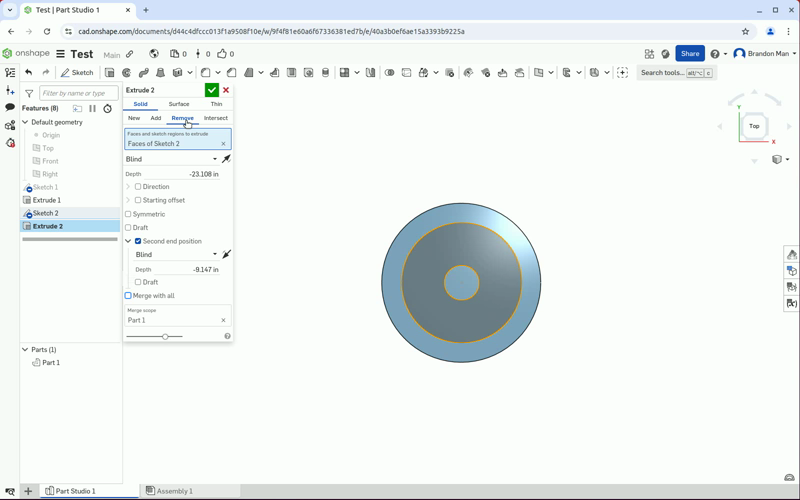
key(space)
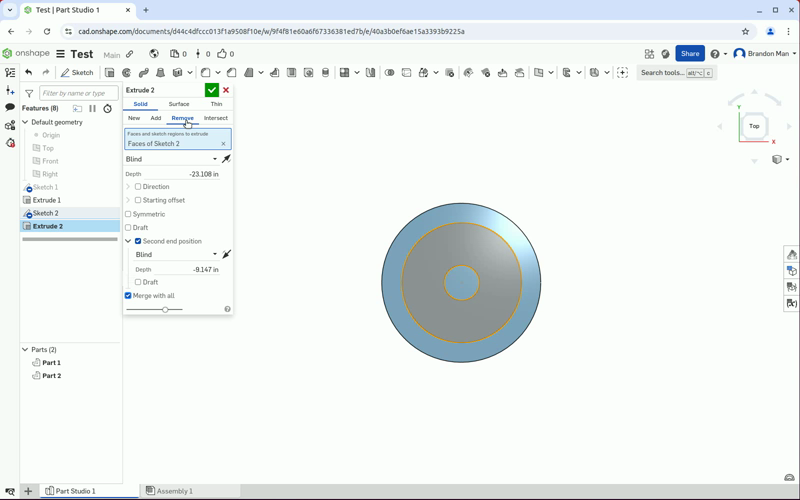
key(enter)
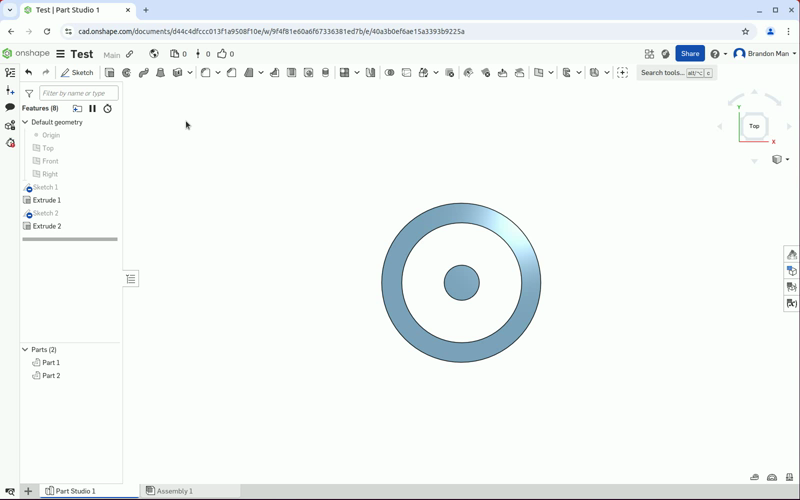
key(shift+h)
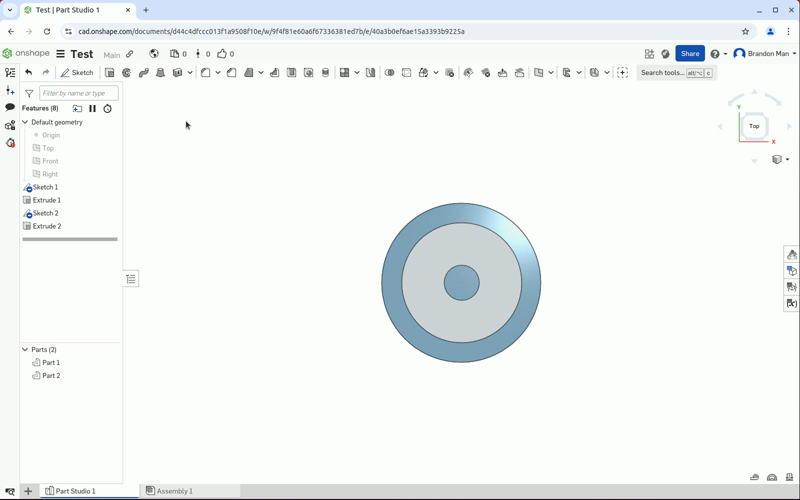
key(shift+h)
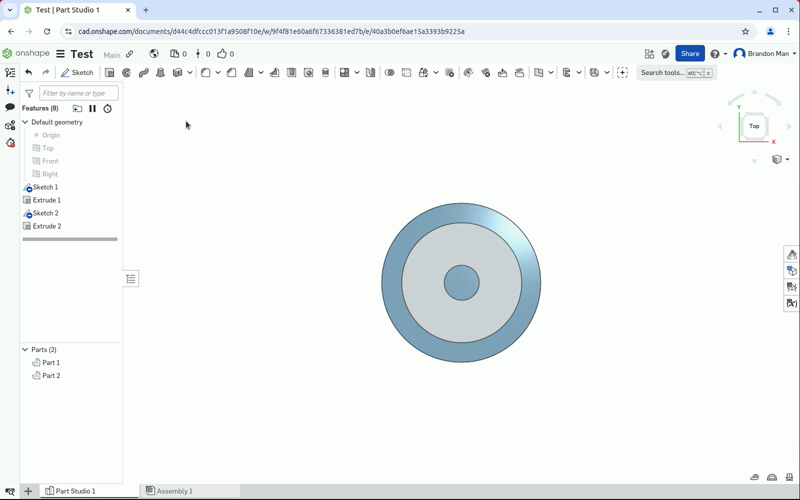
key(shift+7)
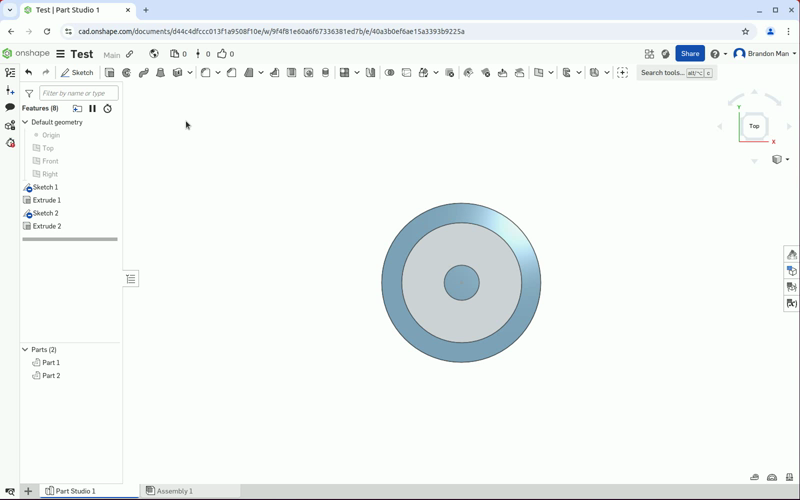
key(up, 3)
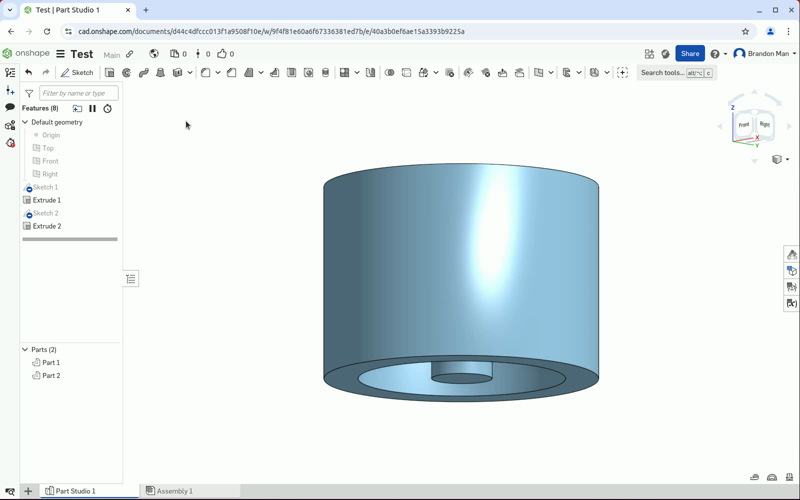
key(left, 3)
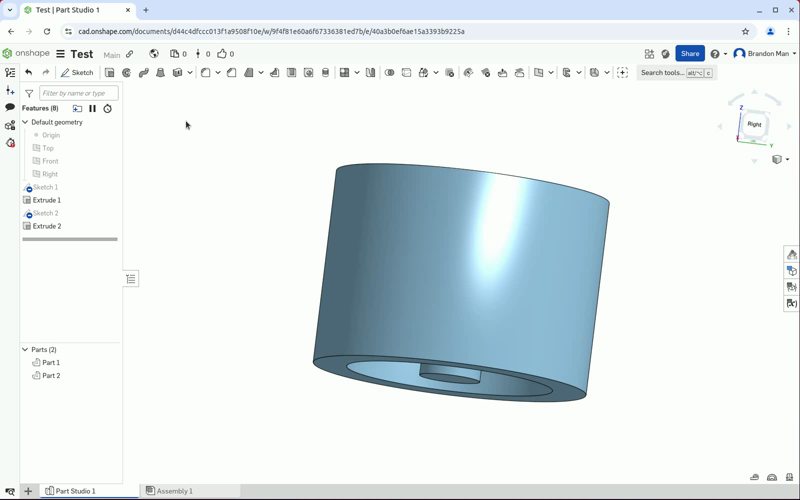
key(right, 3)
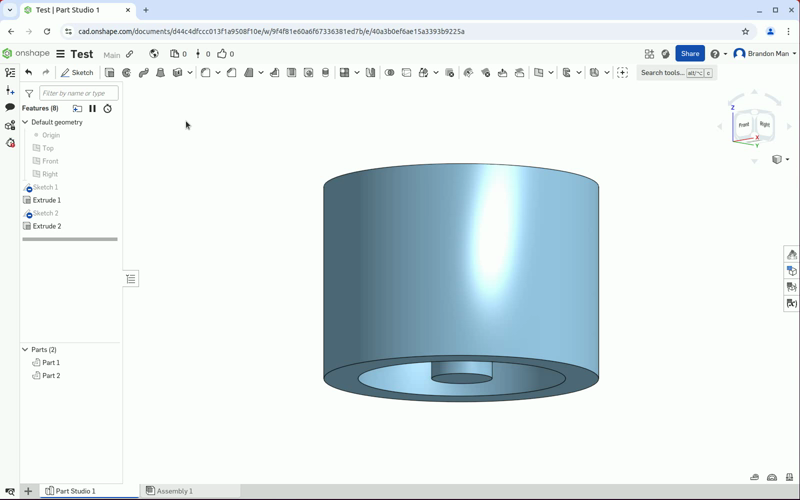
key(down, 3)
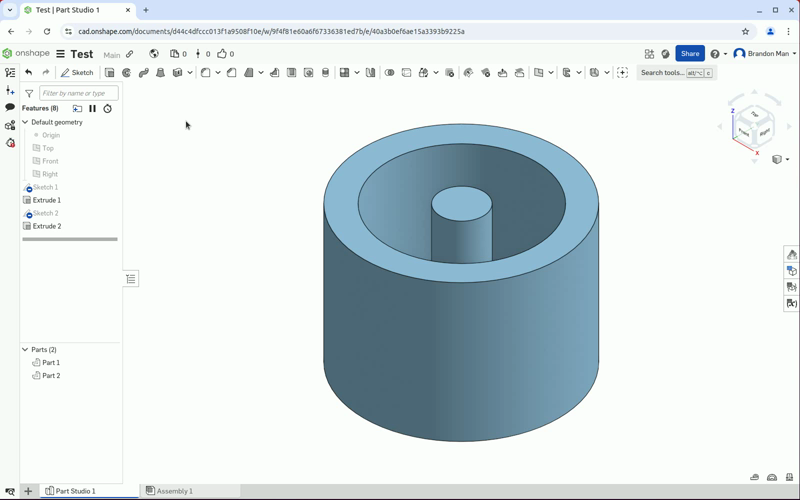
mouse_move(73, 189)
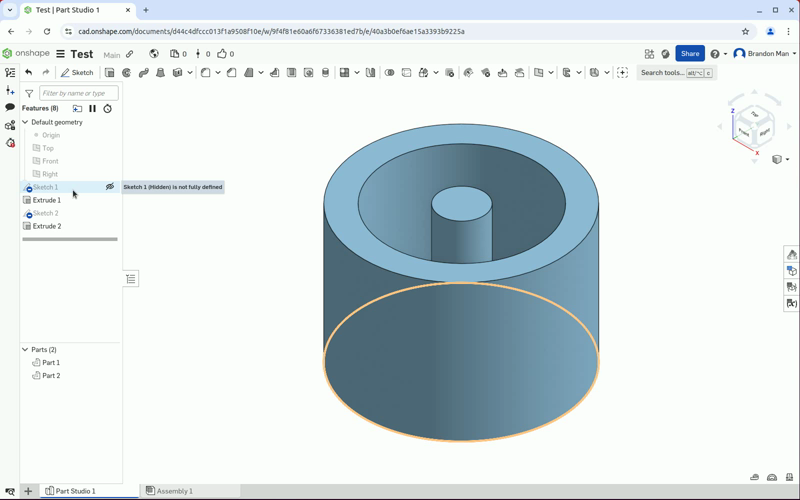
click(73, 189)